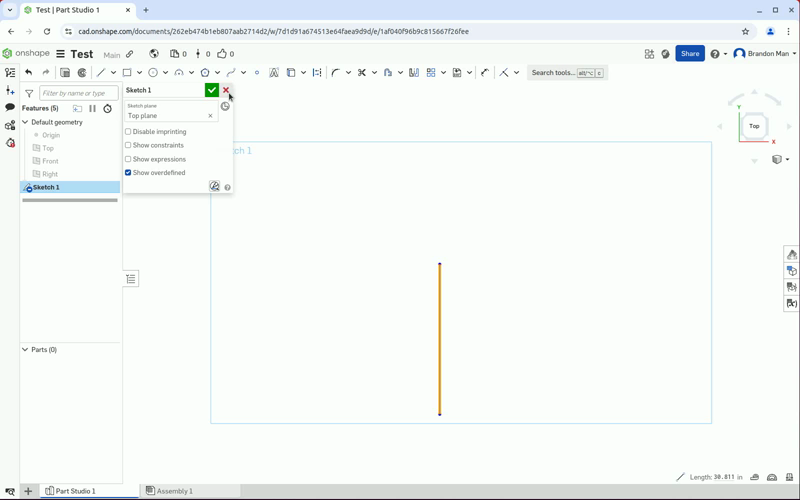
key(shift+h)
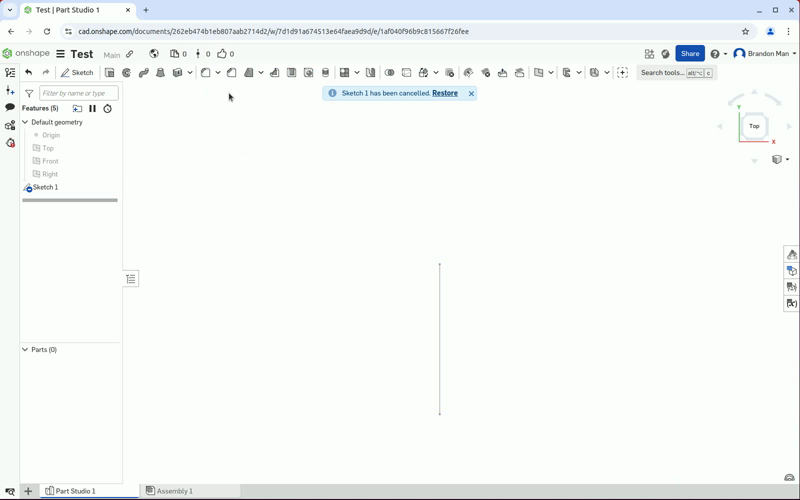
key(shift+s)
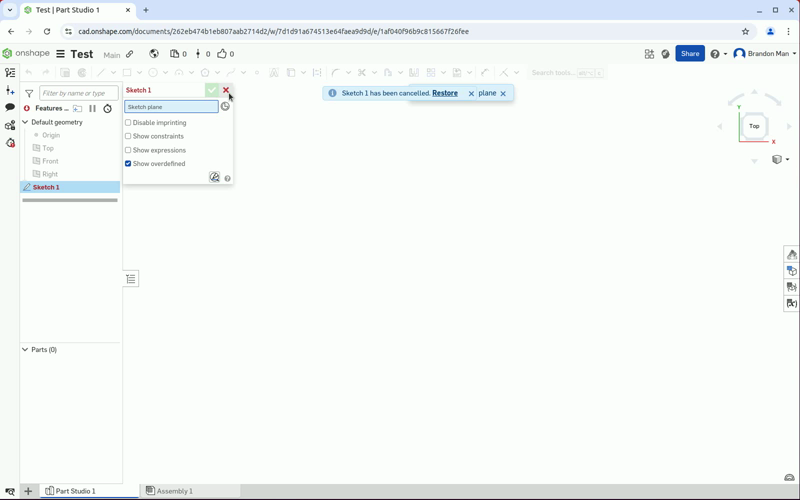
mouse_move(73, 150)
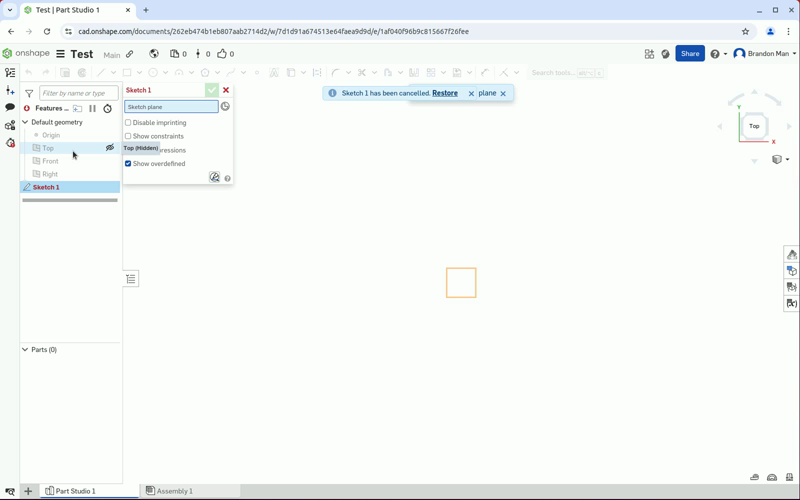
click(73, 150)
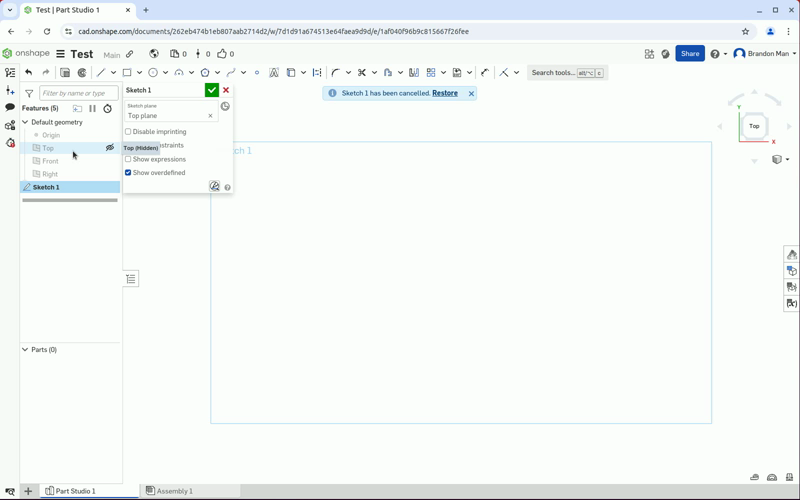
mouse_move(73, 352)
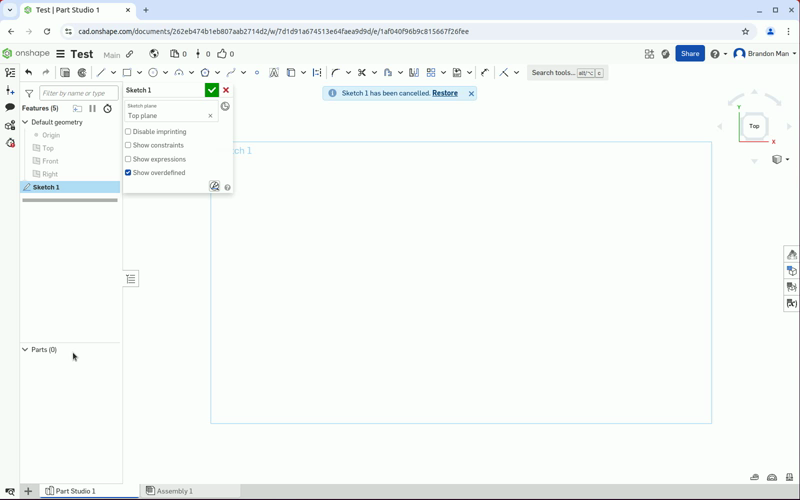
key(y)
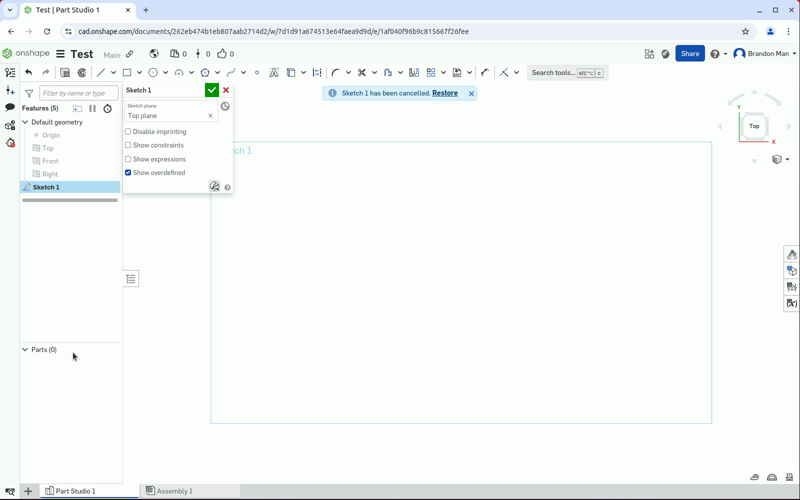
key(c)
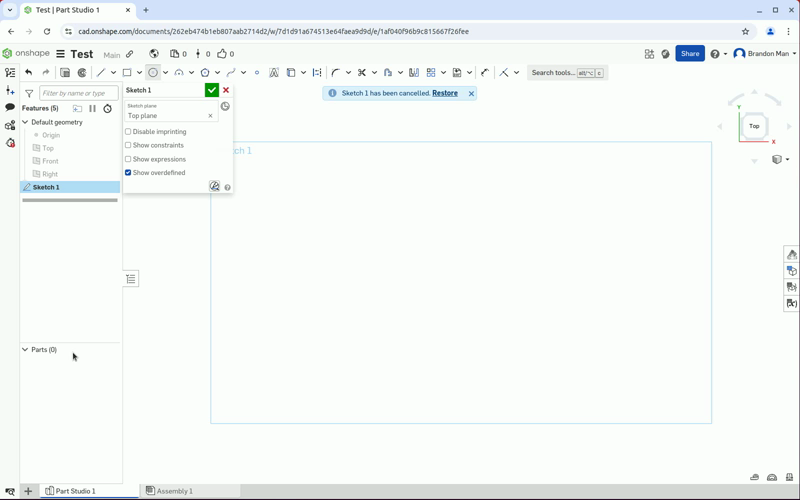
key_down(shift)
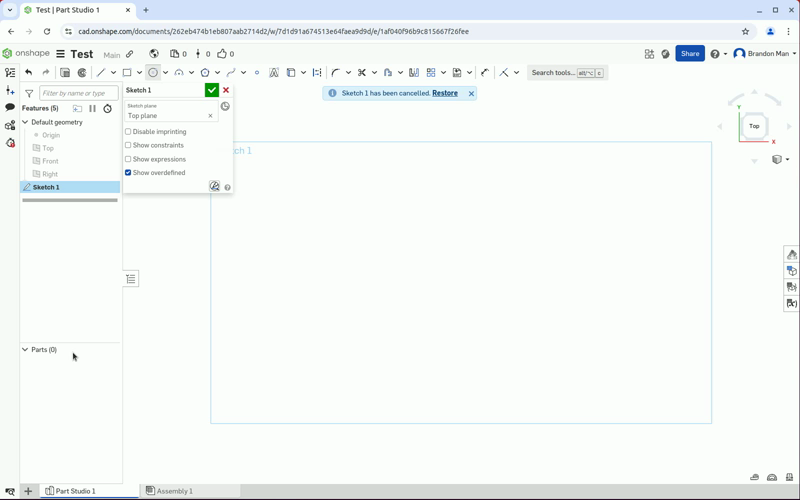
mouse_move(460, 282)
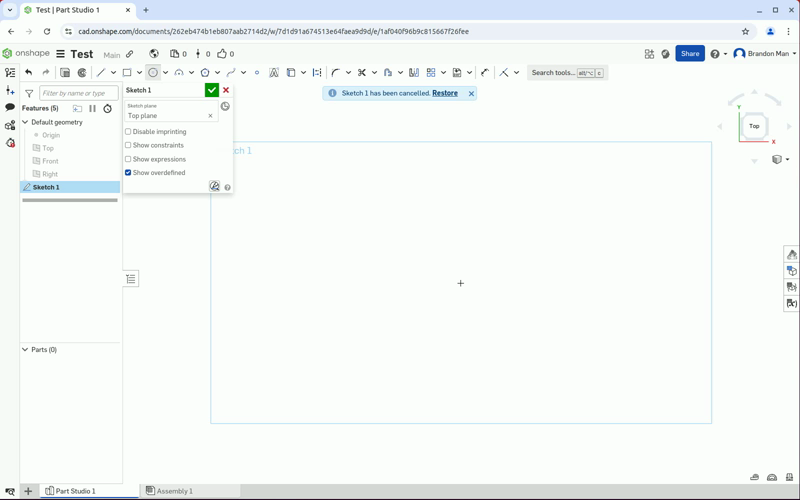
click(460, 282)
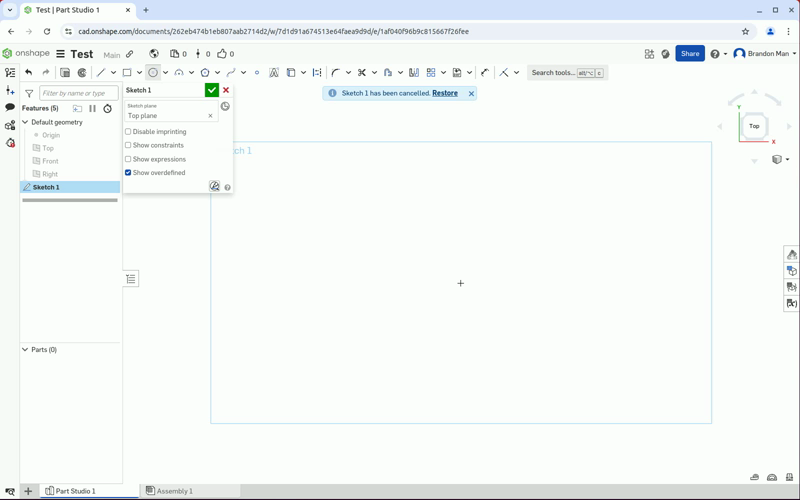
key_up(shift)
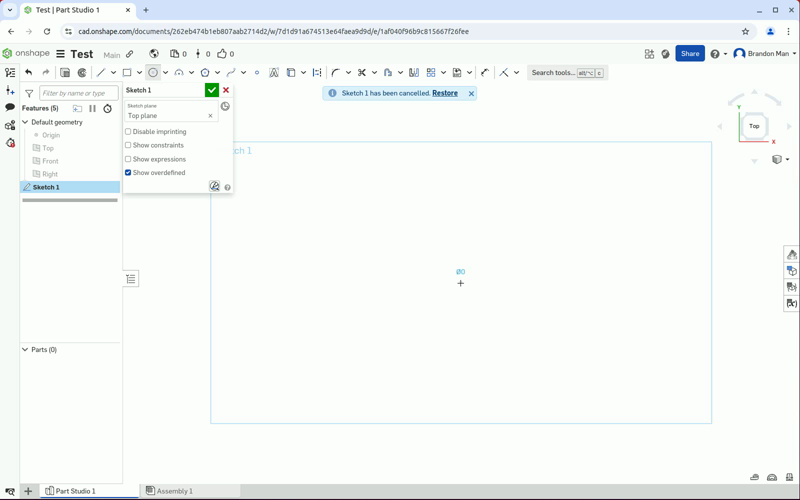
mouse_move(533, 282)
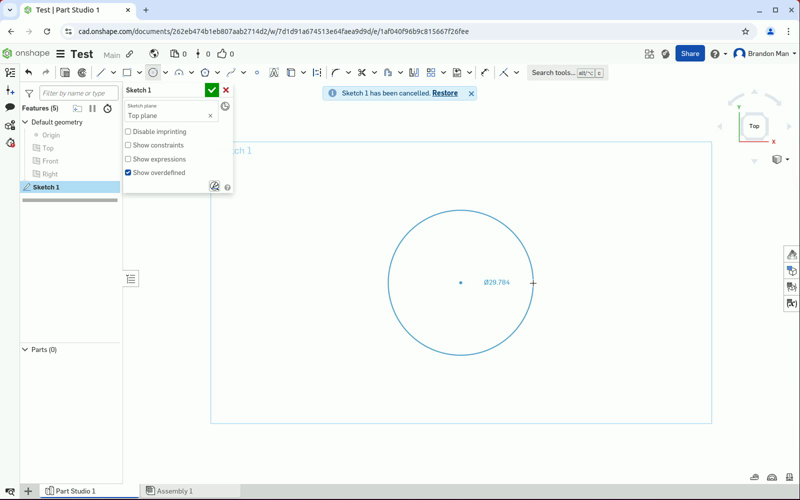
click(533, 282)
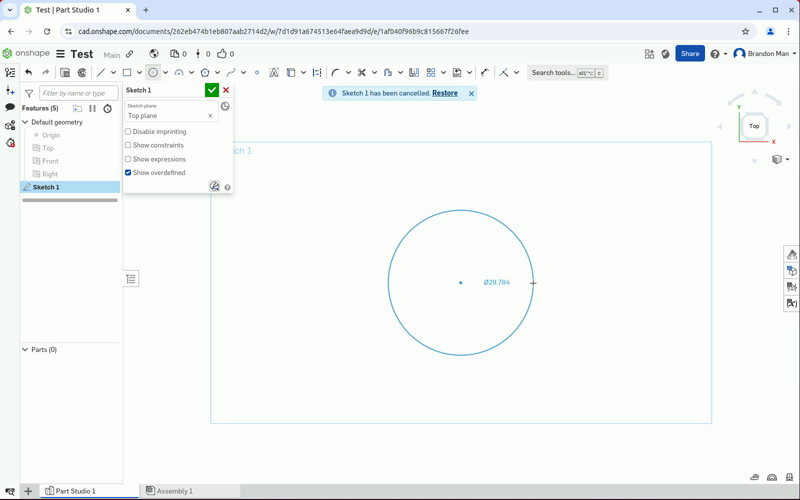
key(esc)
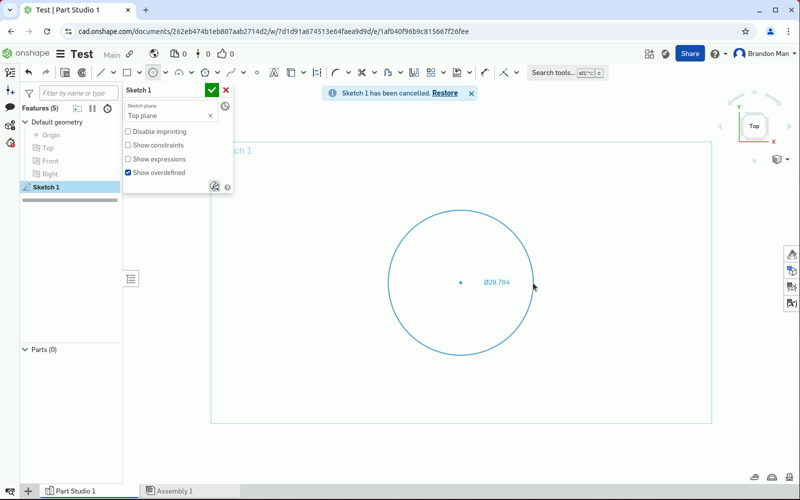
mouse_move(407, 299)
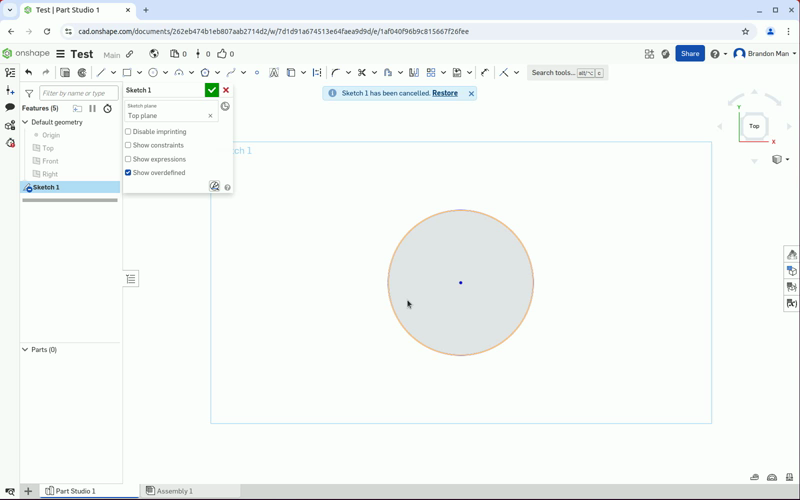
click(407, 299)
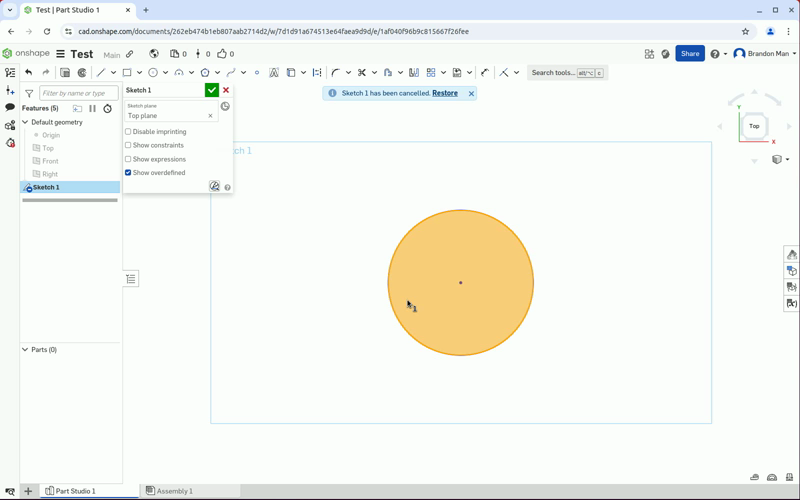
mouse_move(73, 352)
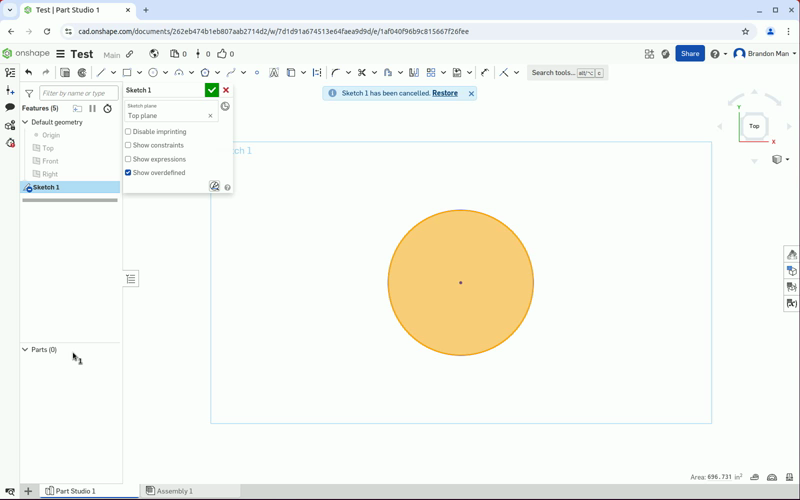
key(shift+y)
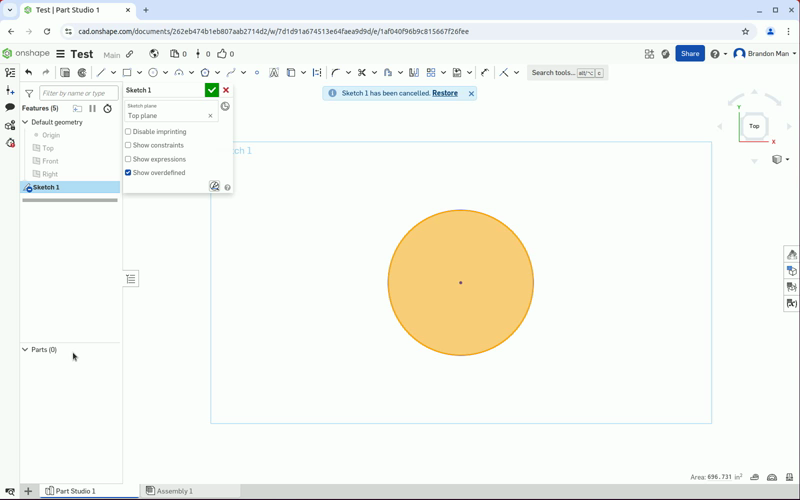
key(shift+e)
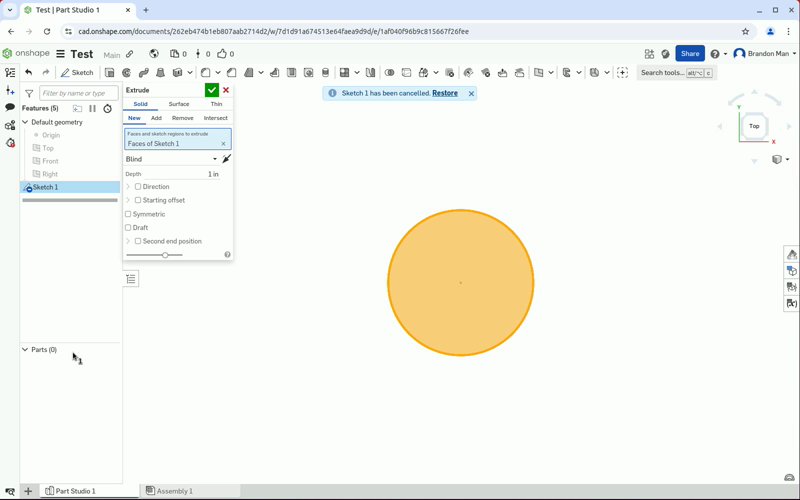
mouse_move(143, 106)
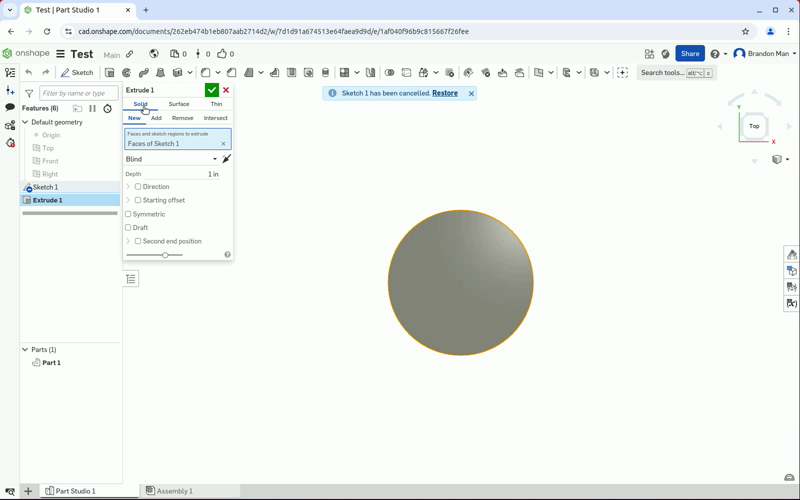
click(143, 106)
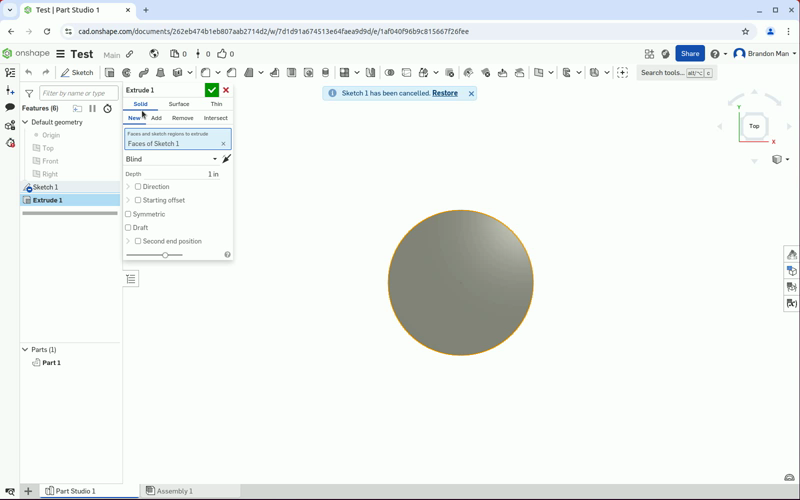
mouse_move(137, 120)
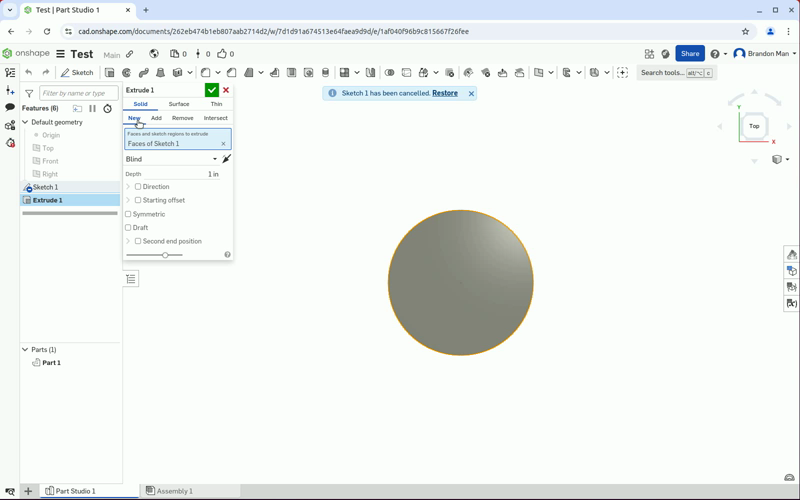
click(137, 120)
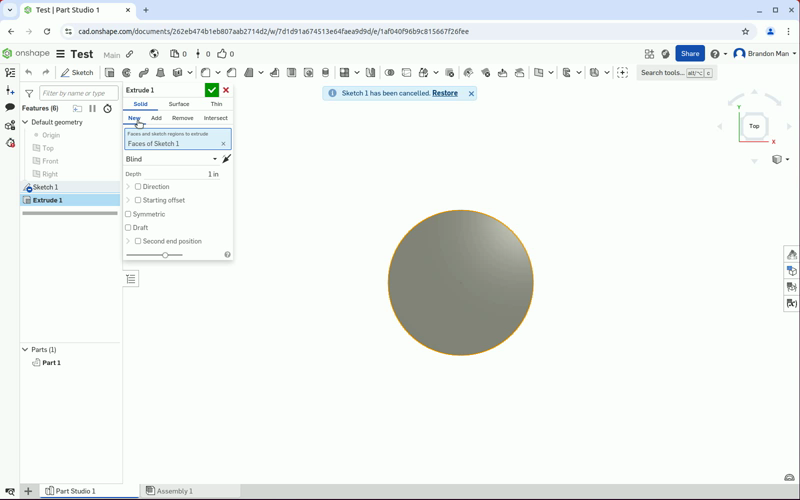
key(tab, 4)
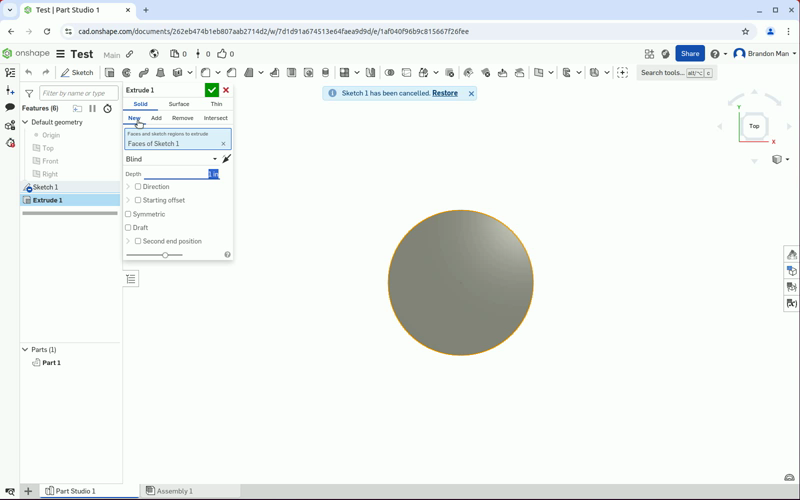
text(8.184)
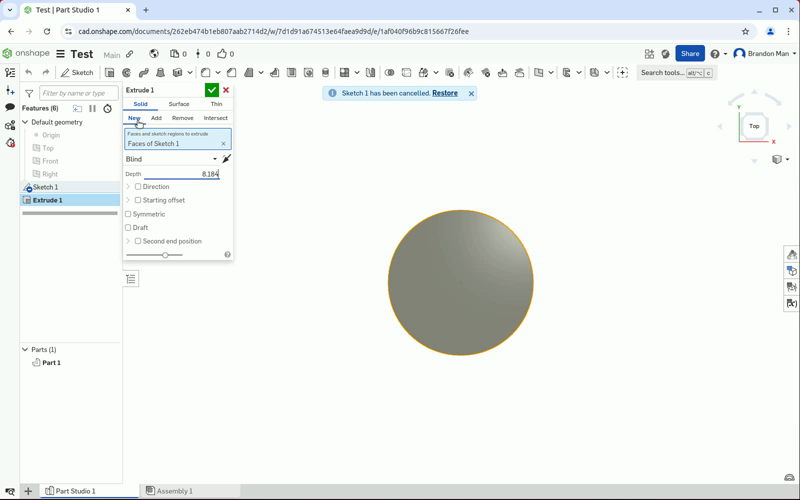
key(enter)
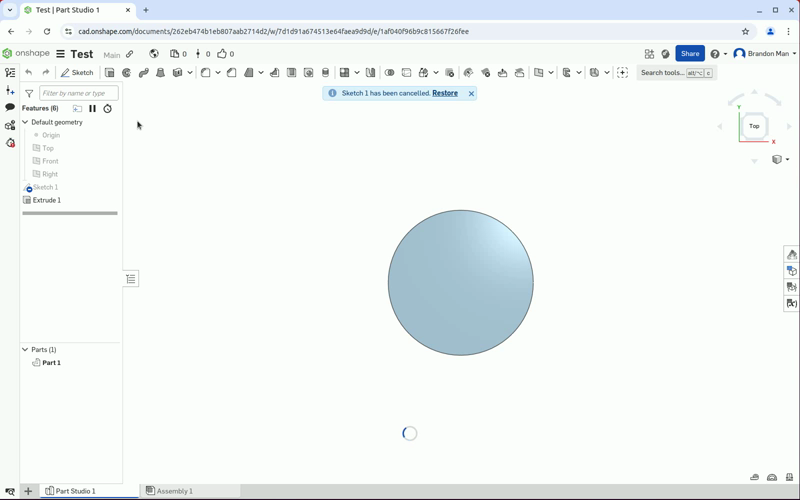
key(shift+h)
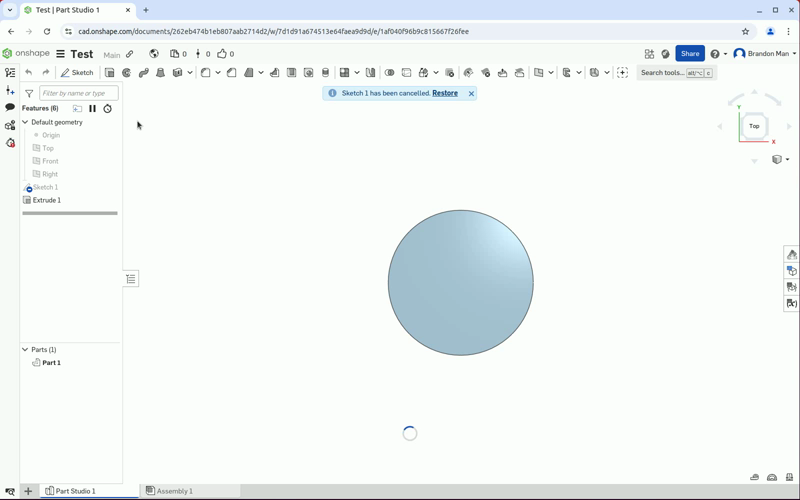
key(shift+h)
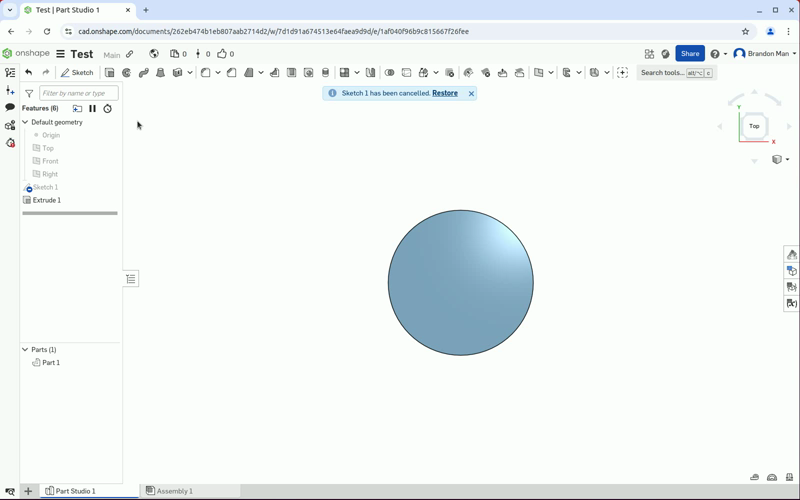
mouse_move(73, 189)
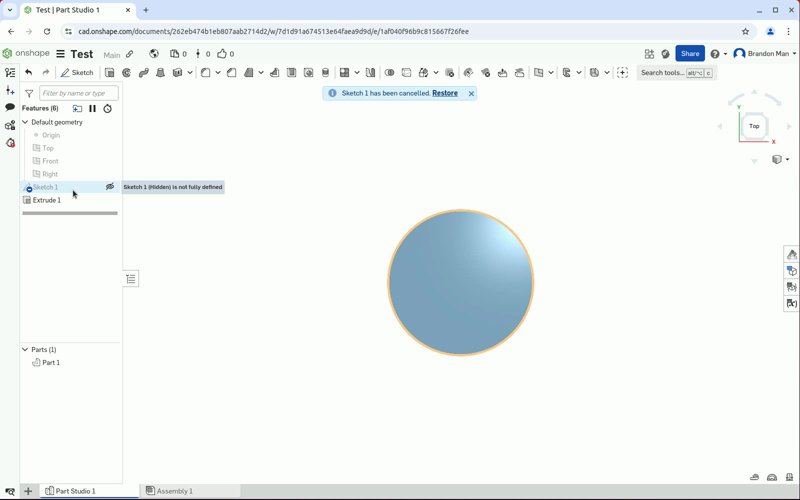
click(73, 189)
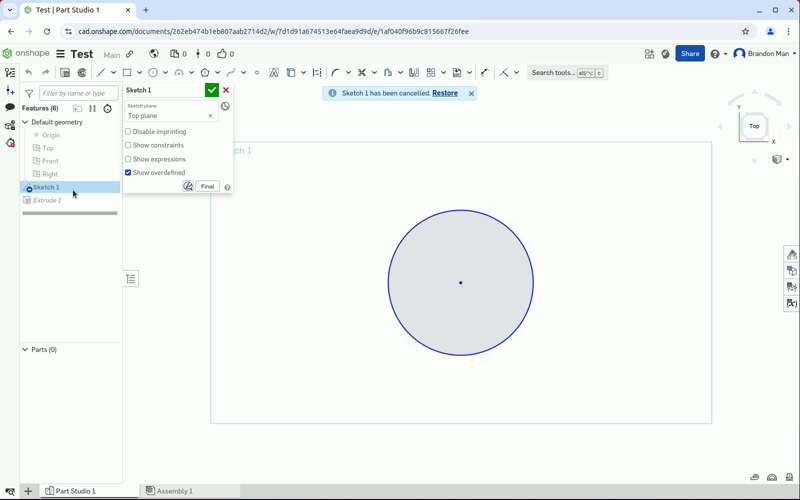
mouse_move(229, 92)
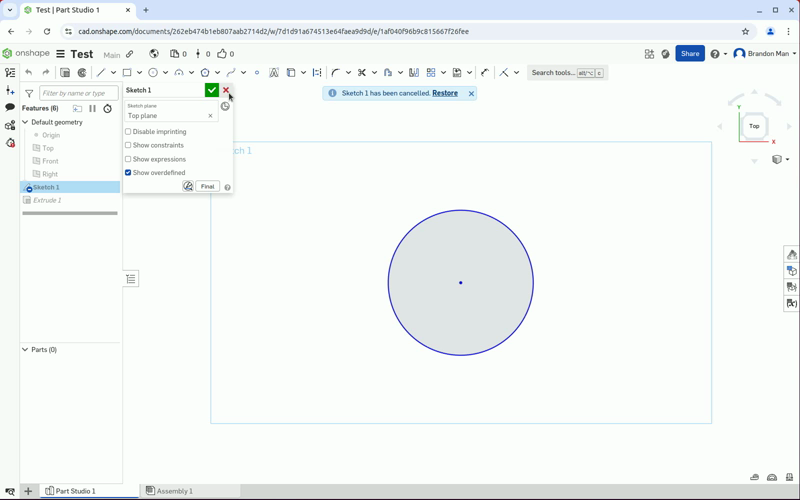
click(229, 92)
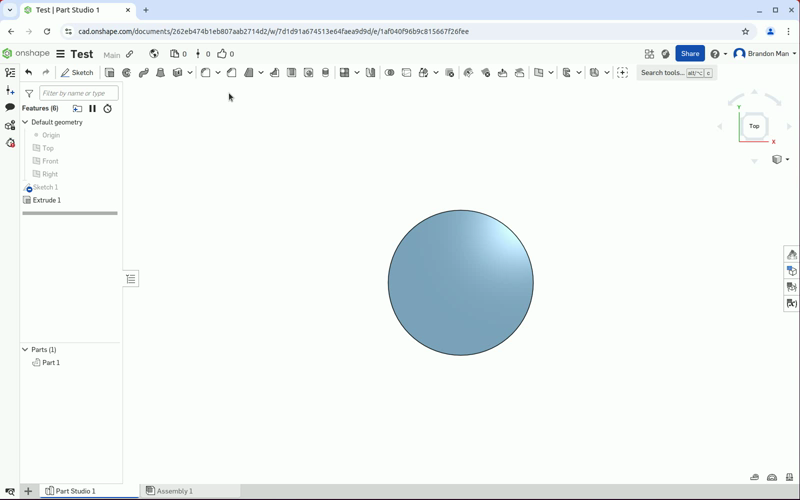
mouse_move(541, 75)
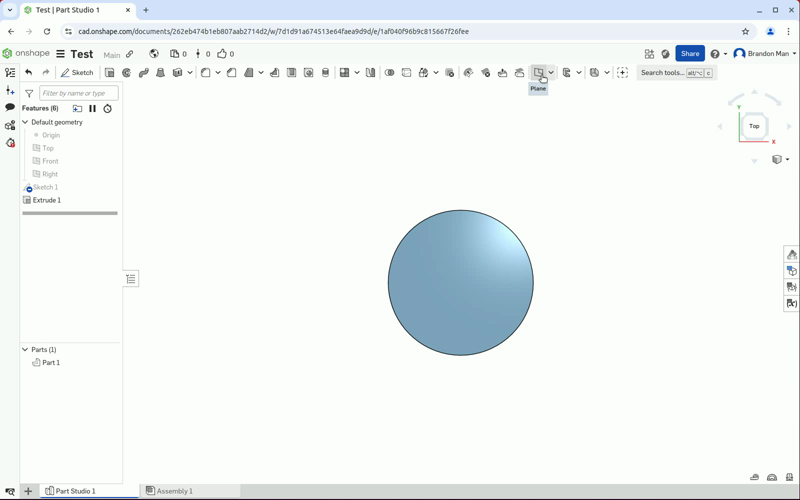
click(541, 75)
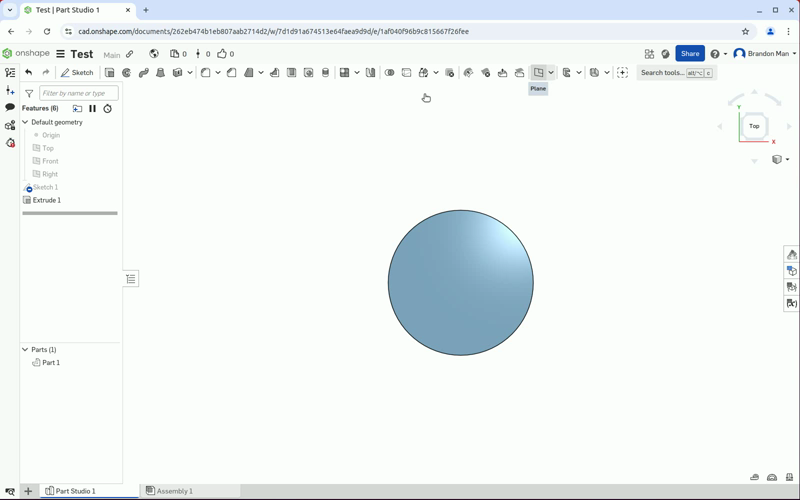
mouse_move(73, 150)
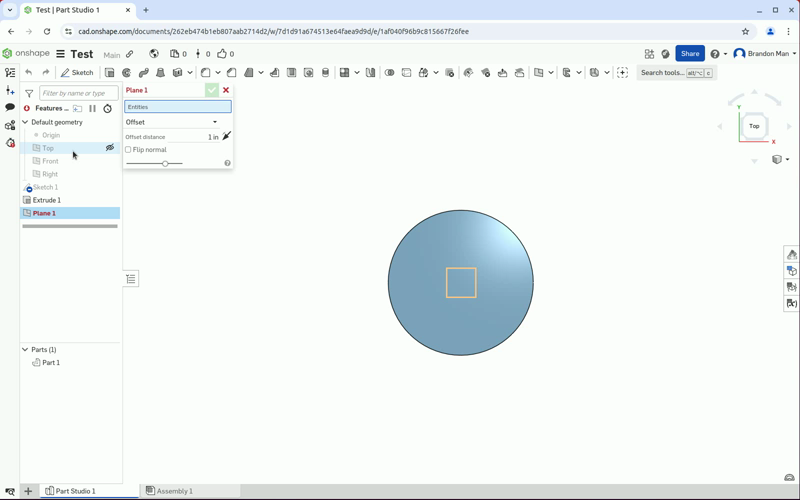
click(73, 150)
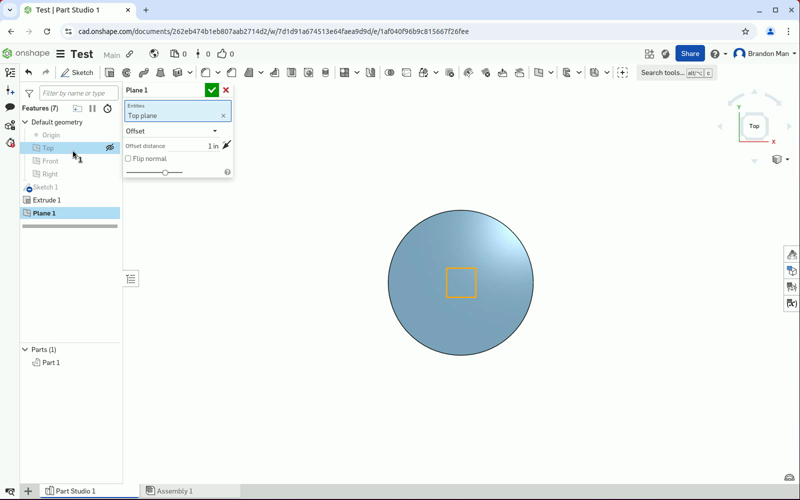
key(tab, 2)
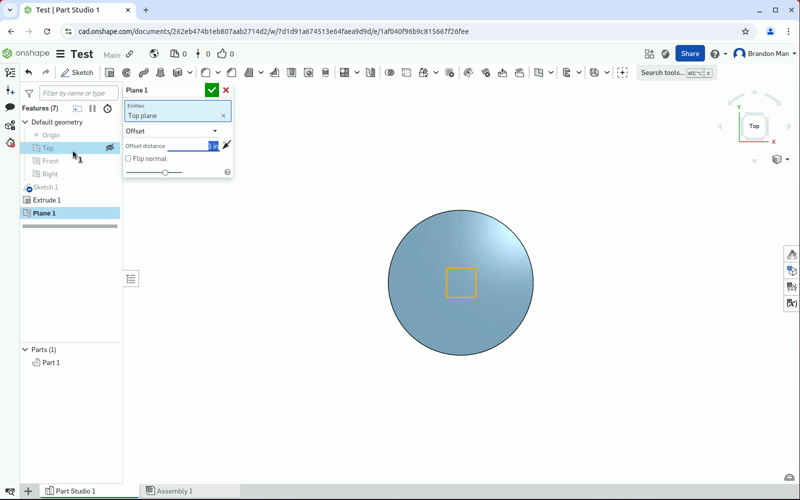
text(8.196)
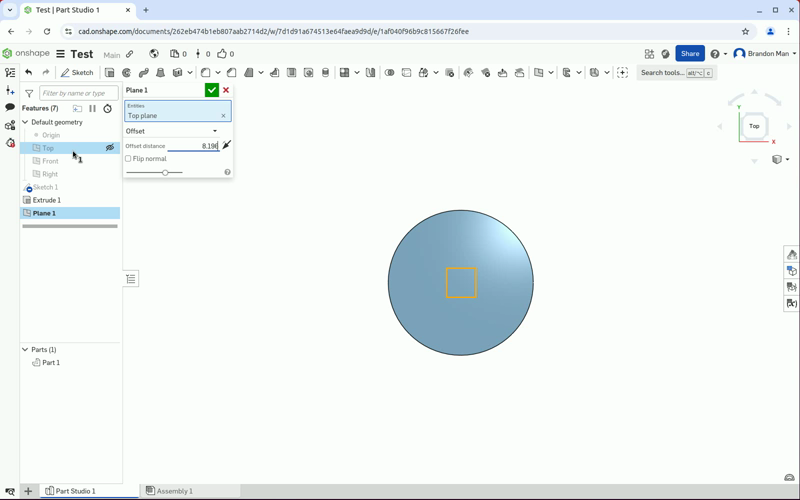
key(enter, 2)
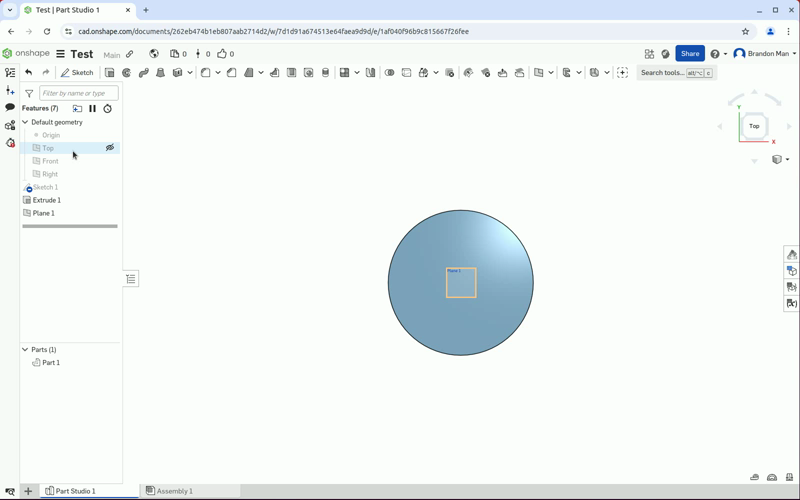
key(shift+s)
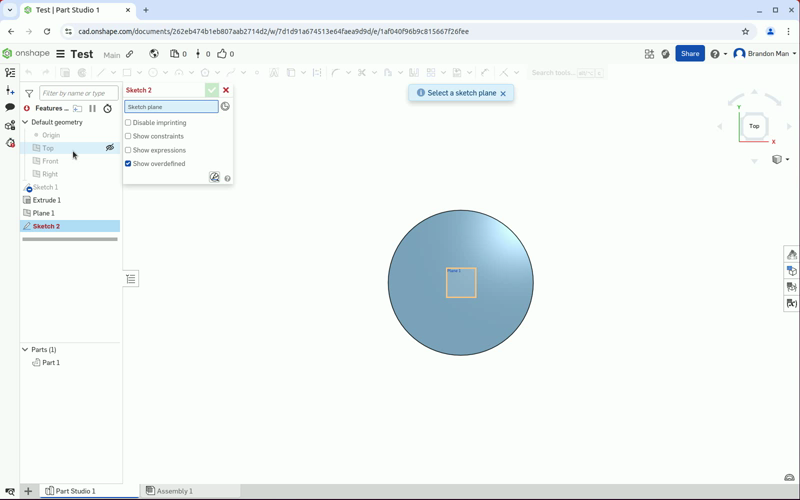
mouse_move(73, 215)
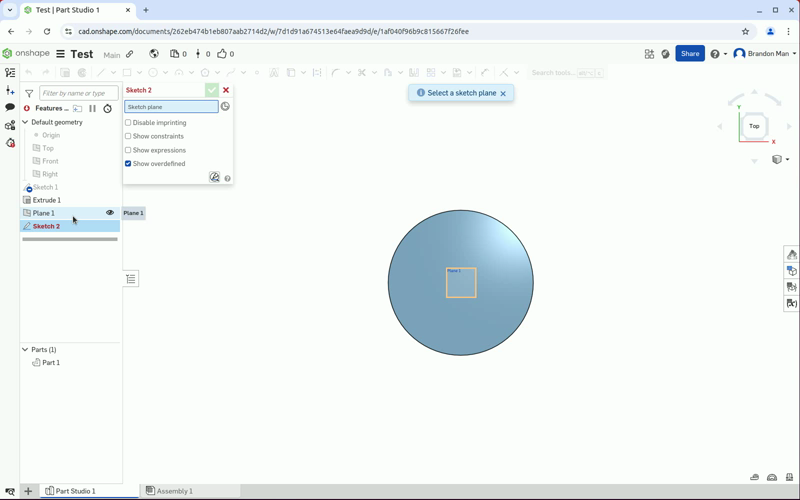
click(73, 215)
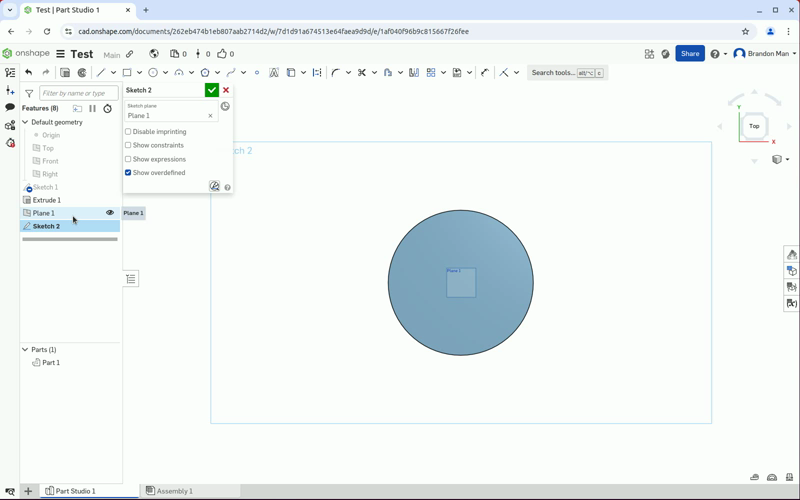
mouse_move(73, 352)
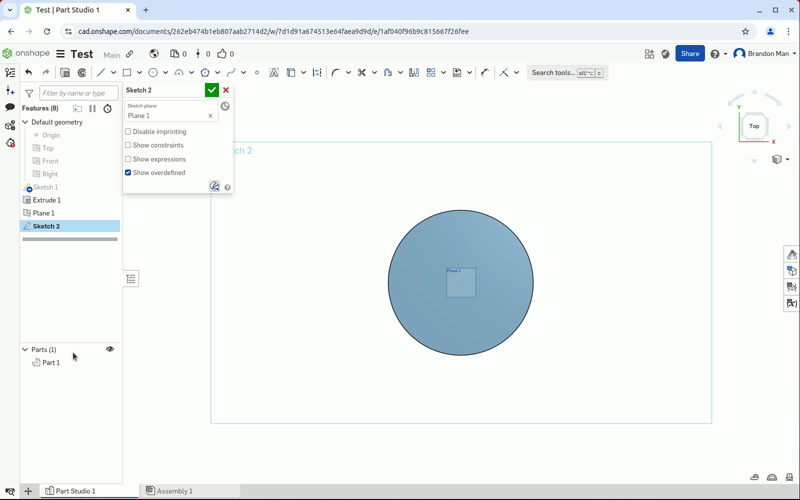
key(y)
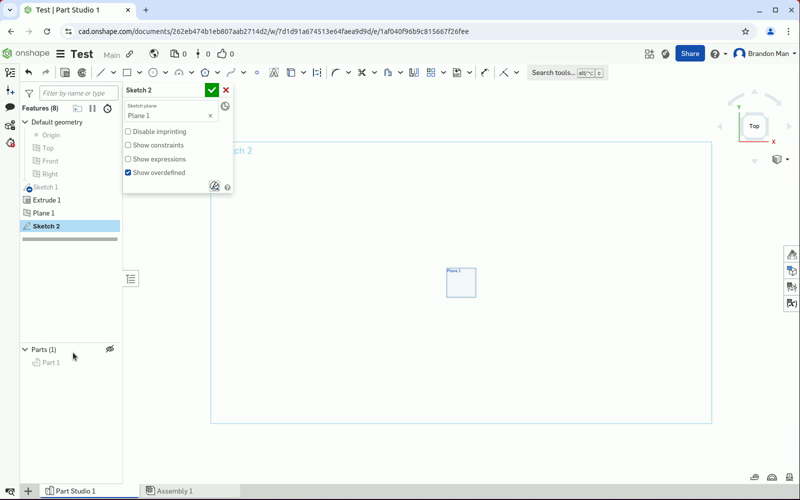
key(c)
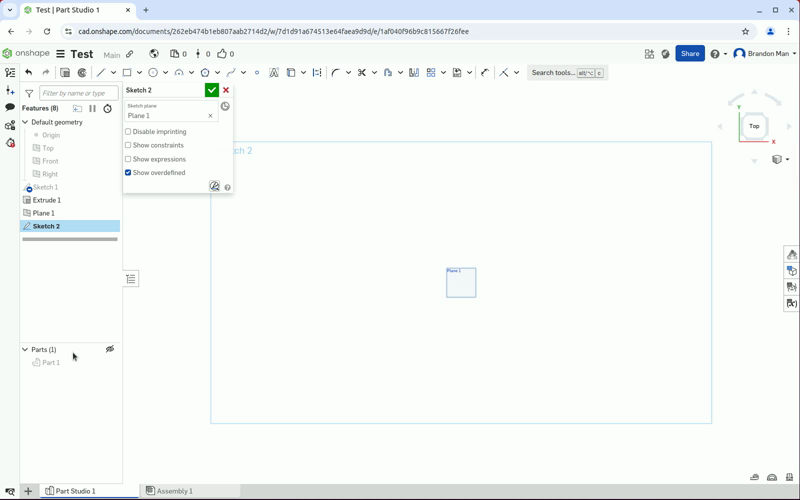
key_down(shift)
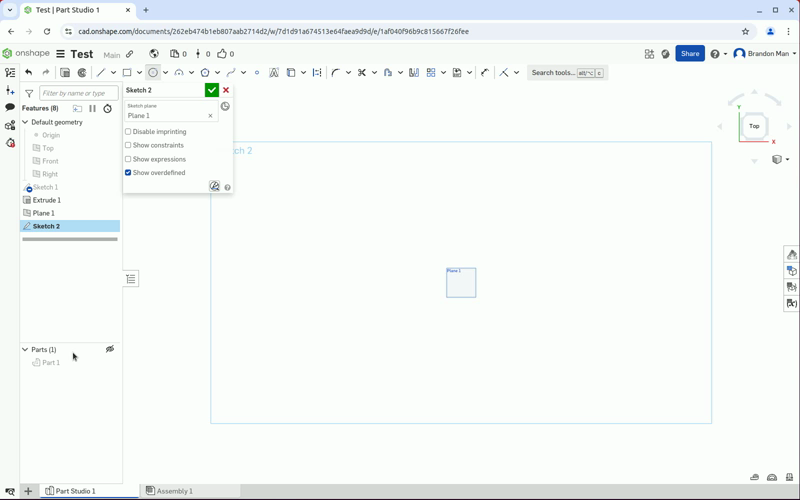
mouse_move(460, 282)
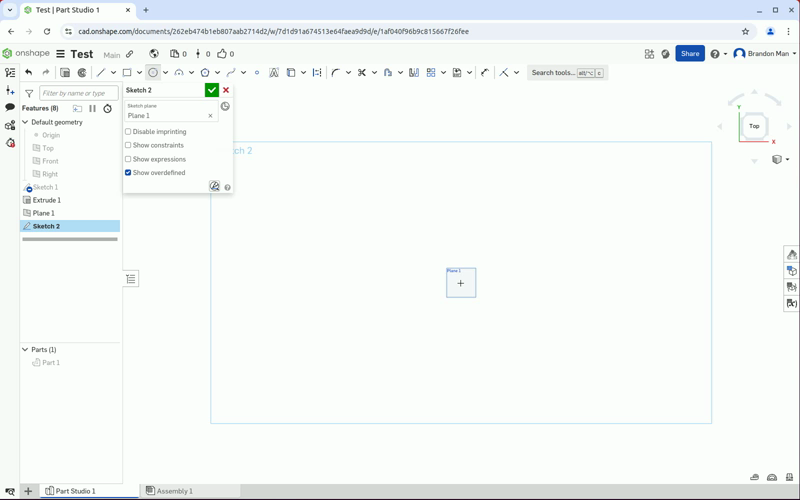
click(460, 282)
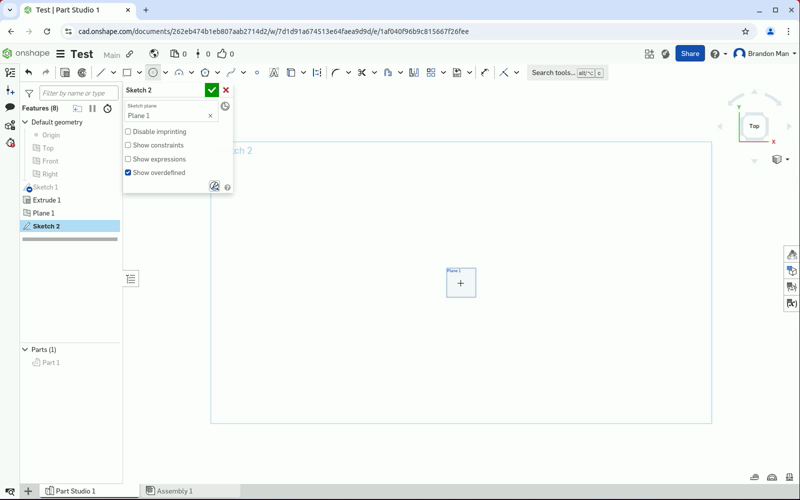
key_up(shift)
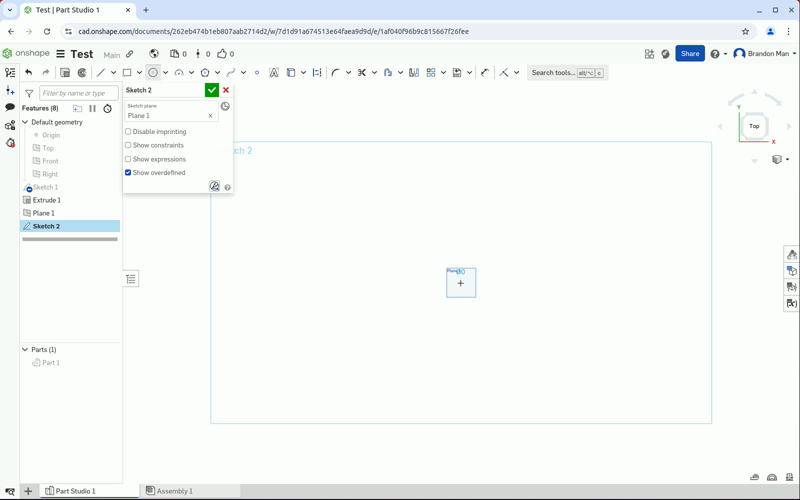
mouse_move(511, 282)
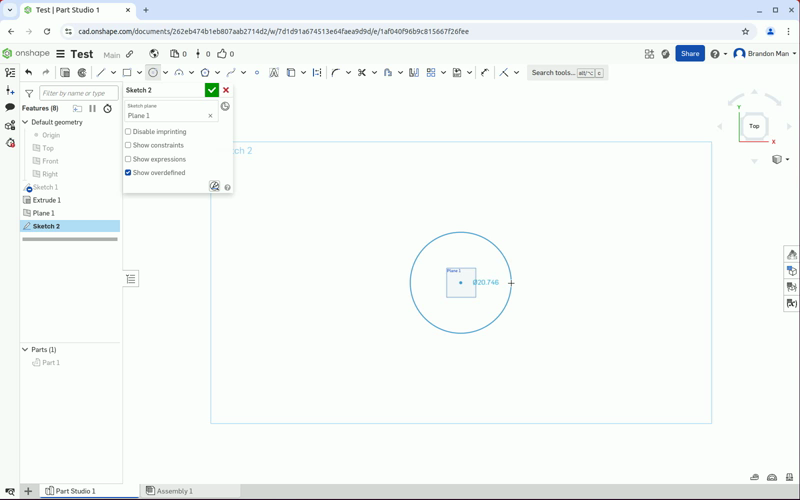
click(511, 282)
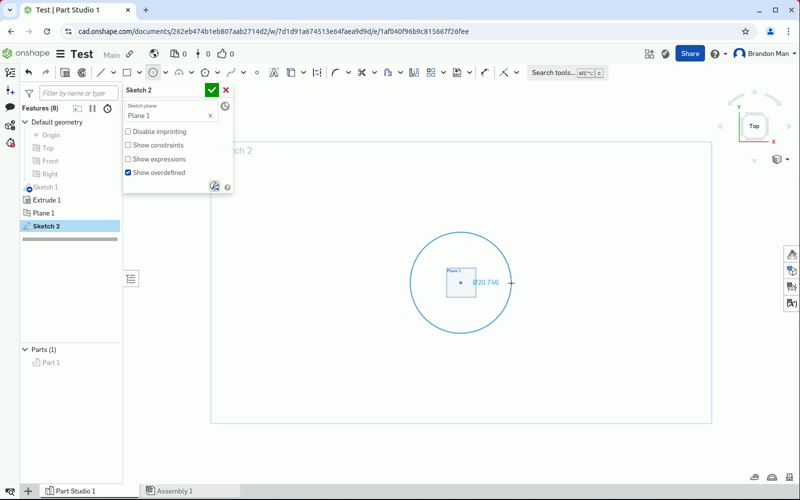
key(esc)
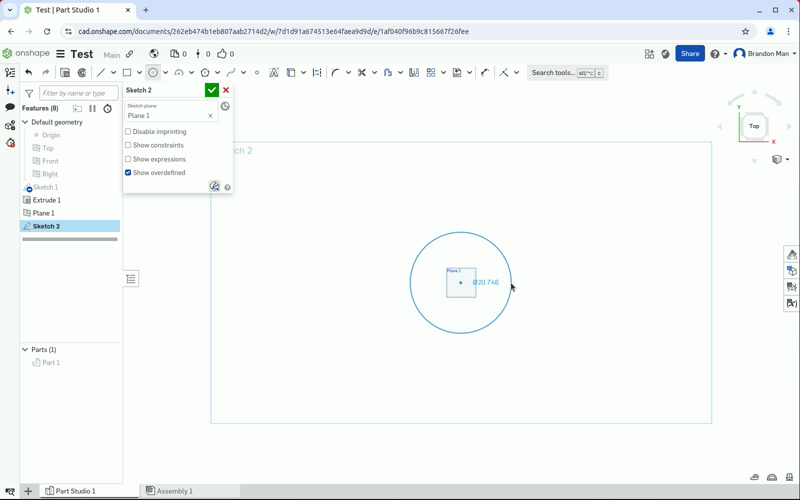
mouse_move(425, 284)
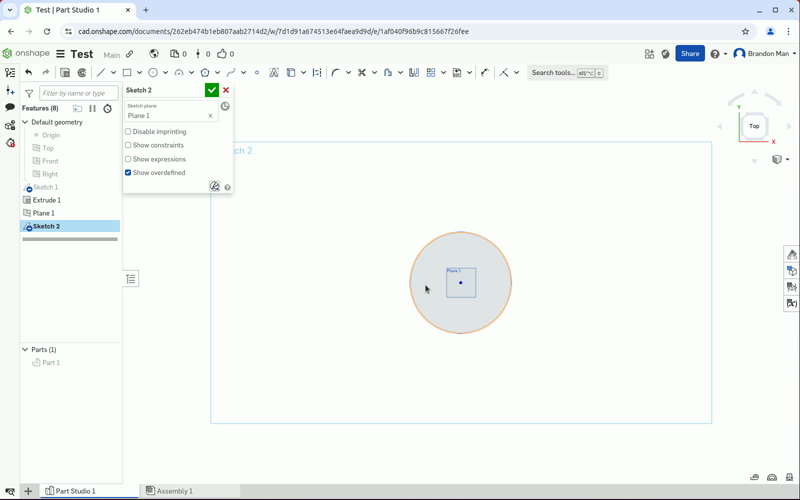
click(425, 284)
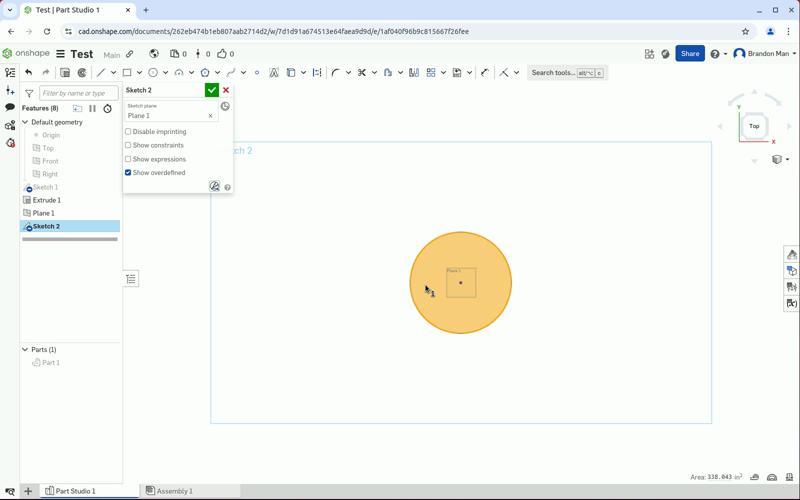
mouse_move(73, 352)
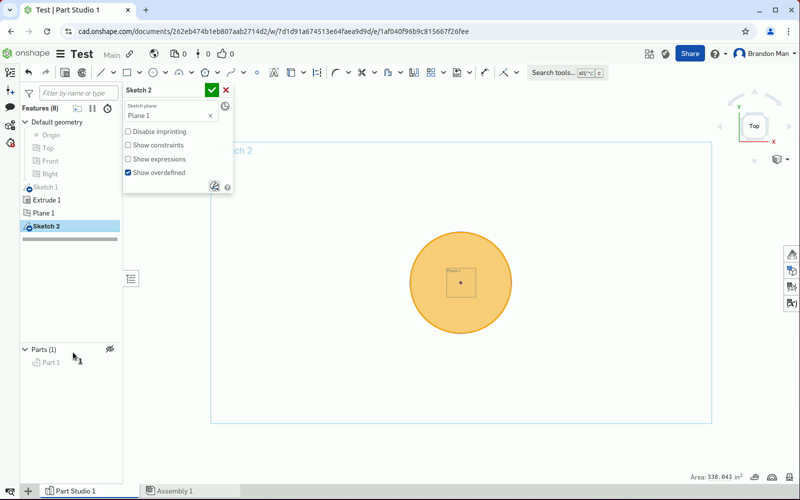
key(shift+y)
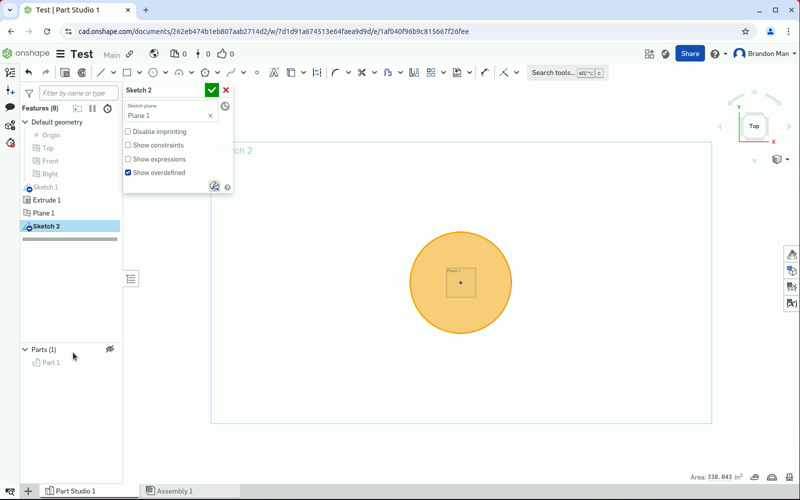
key(shift+e)
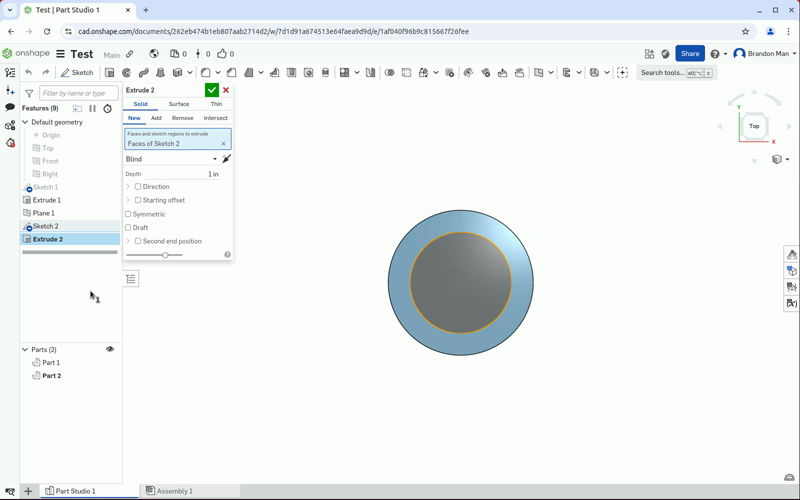
mouse_move(143, 106)
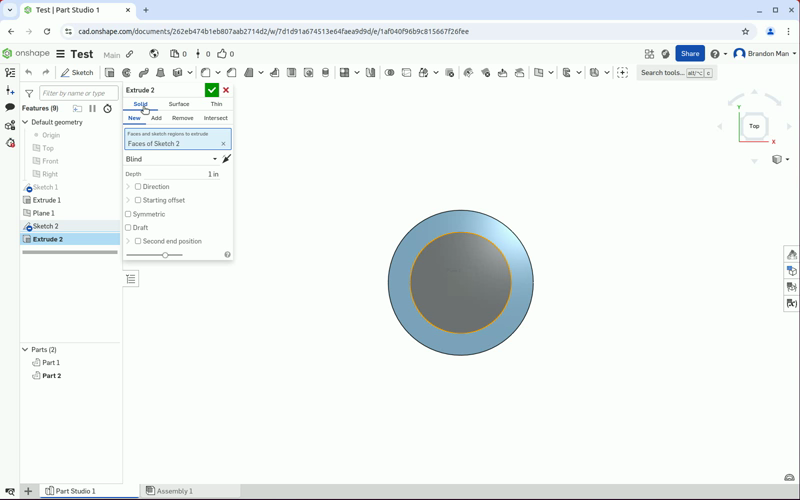
click(143, 106)
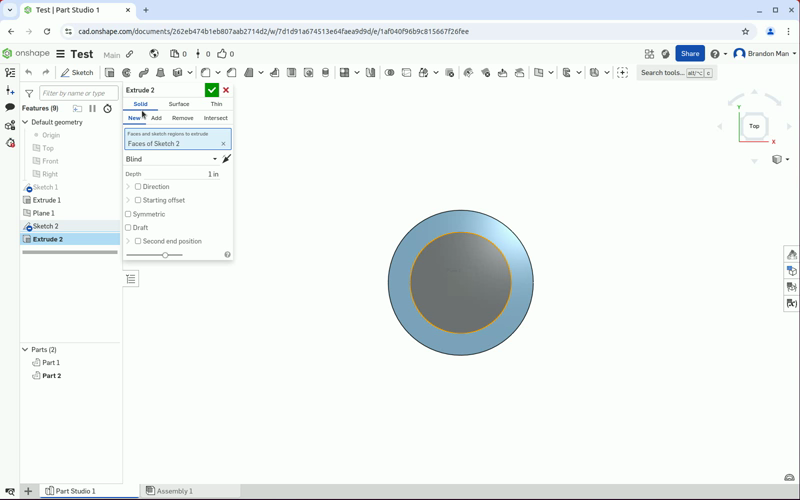
mouse_move(137, 120)
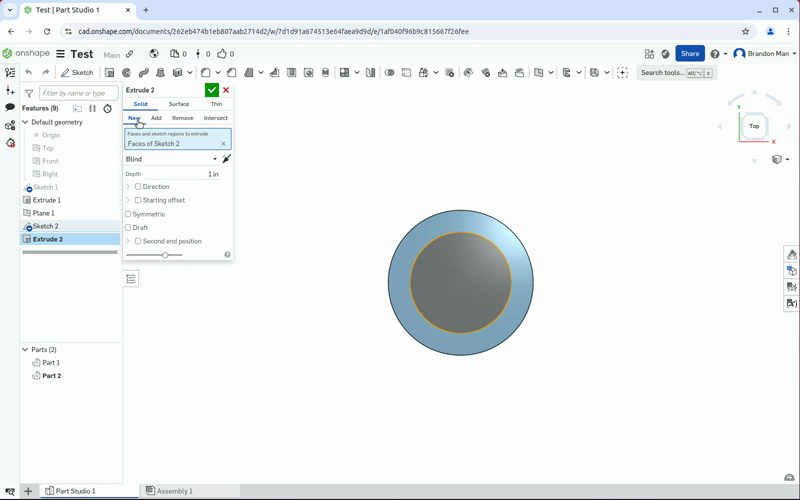
click(137, 120)
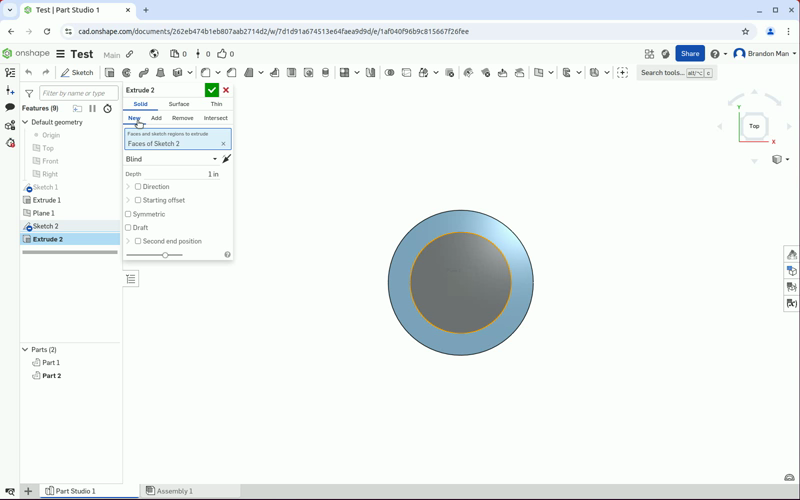
key(tab, 4)
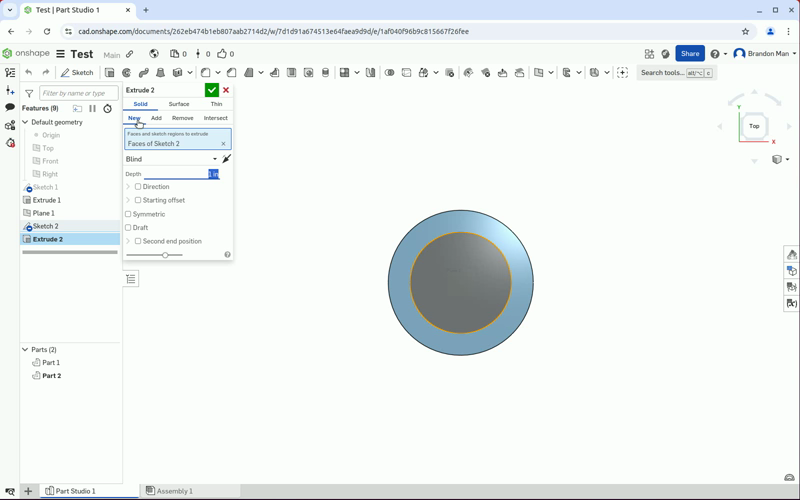
text(11.554)
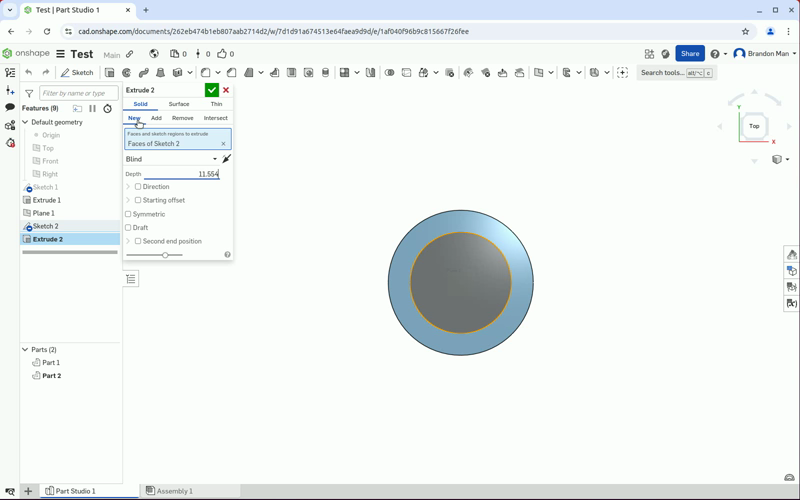
key(enter)
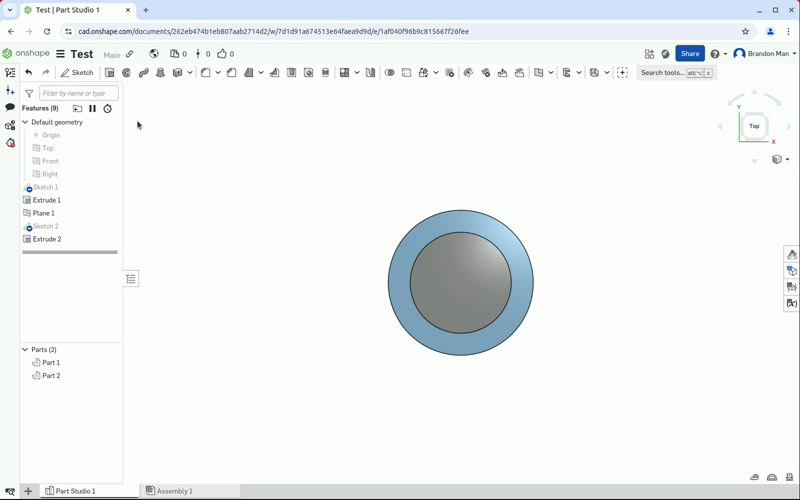
key(shift+h)
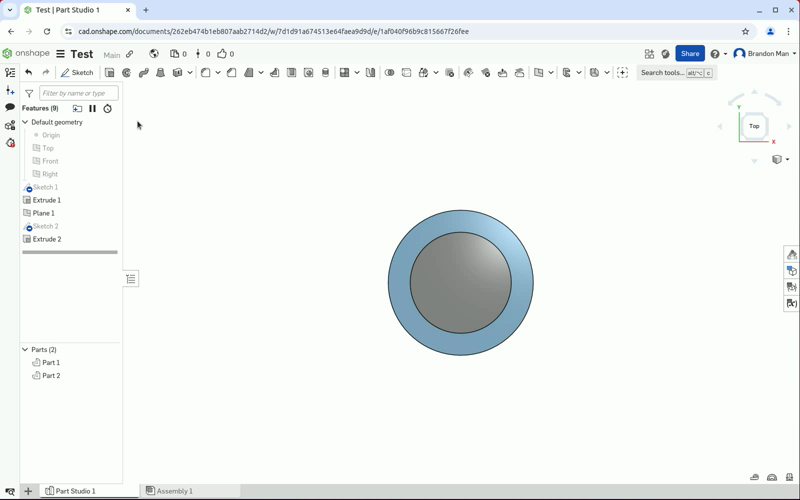
key(shift+h)
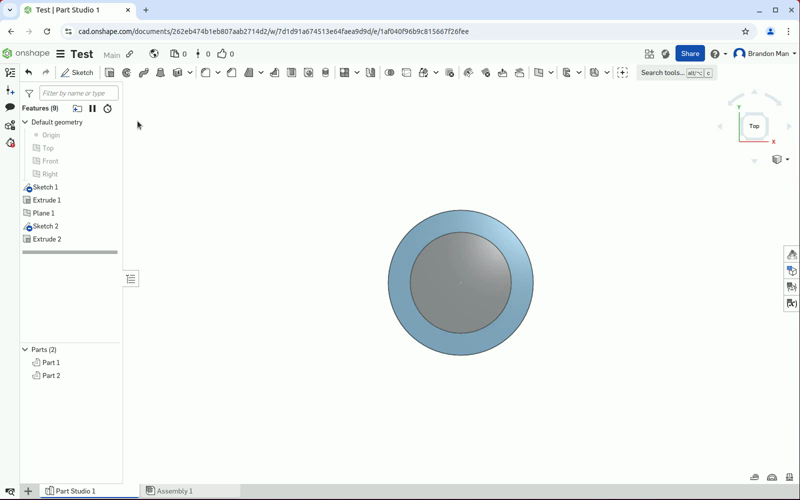
key(shift+7)
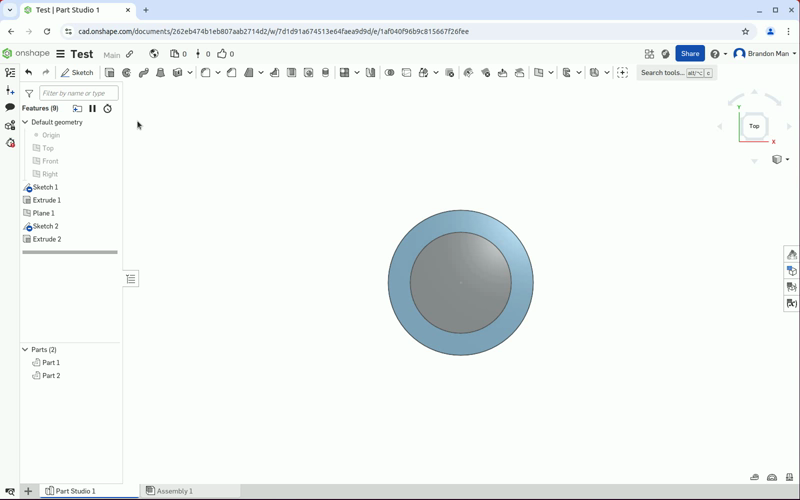
key(up, 3)
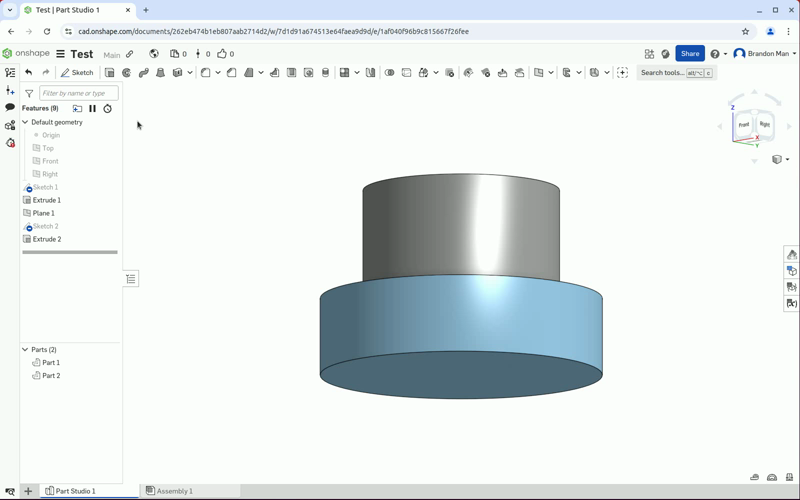
key(left, 3)
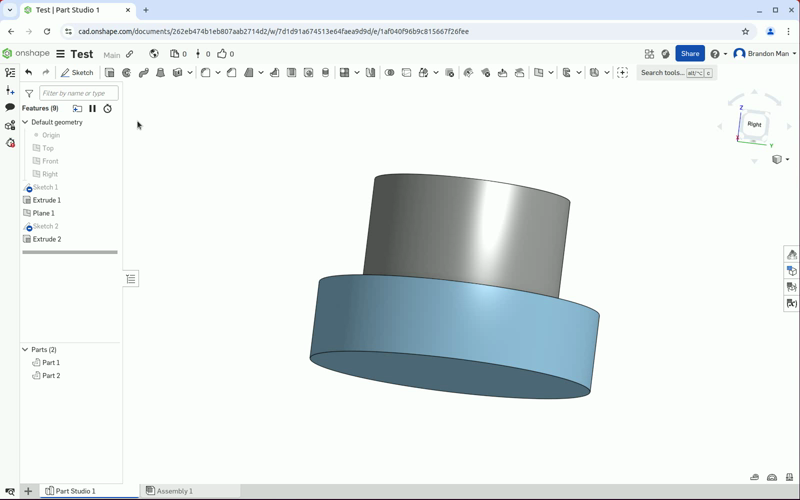
key(right, 3)
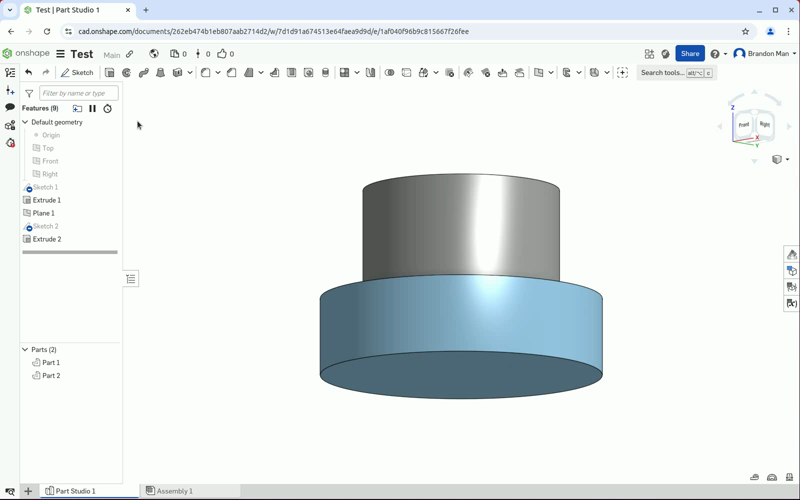
key(down, 3)
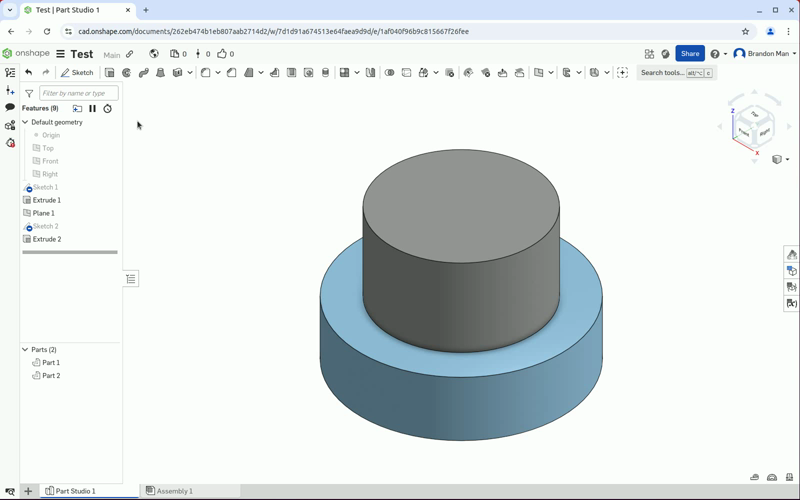
mouse_move(73, 189)
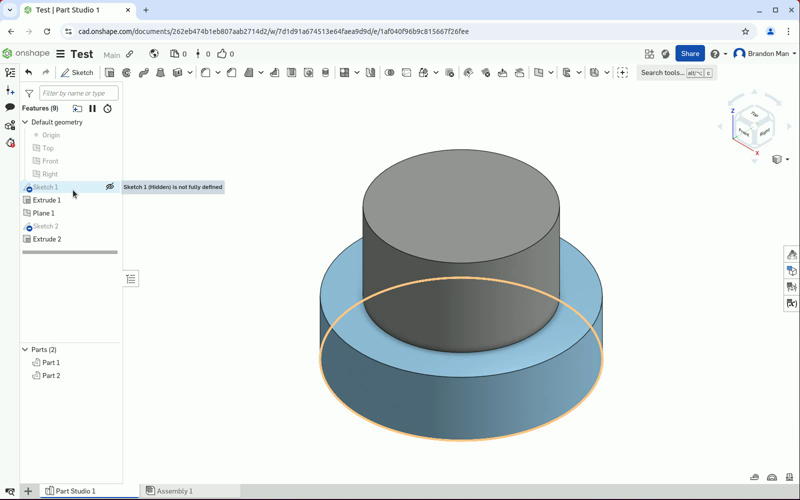
click(73, 189)